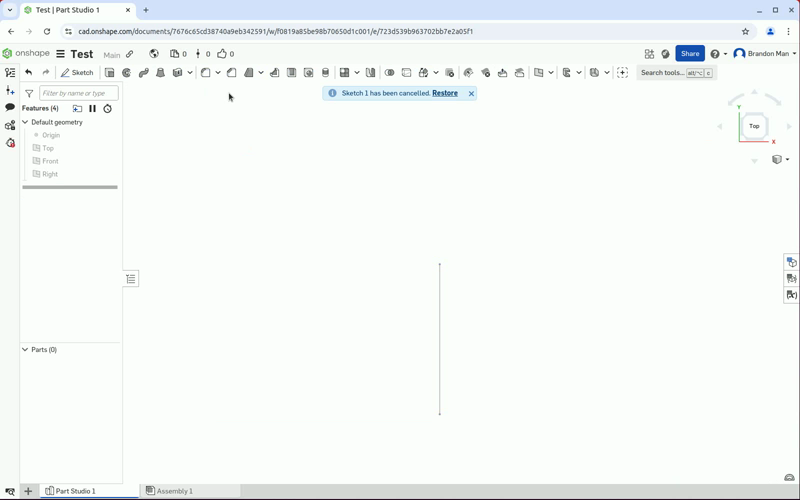
key(shift+h)
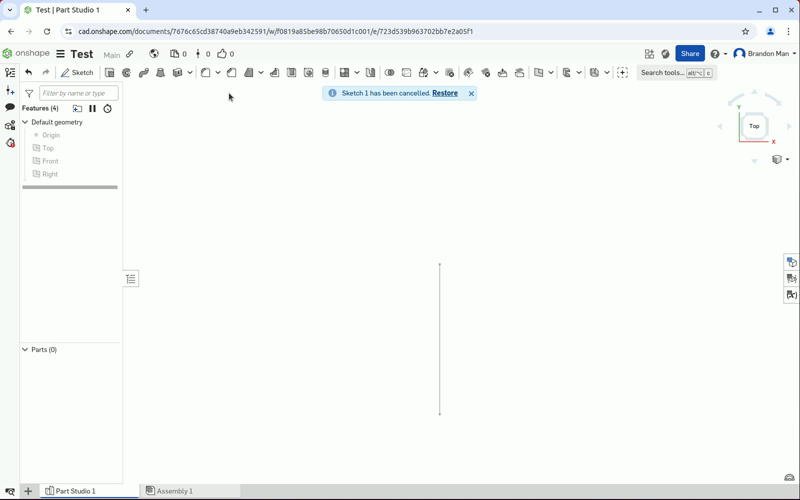
key(shift+s)
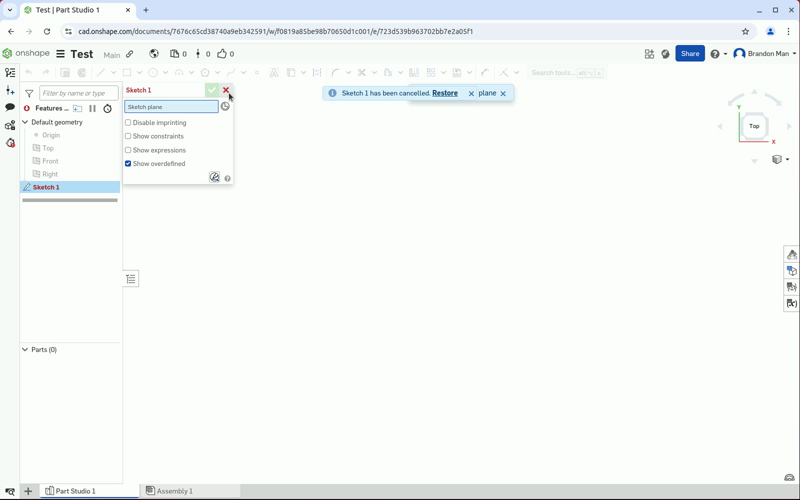
mouse_move(73, 150)
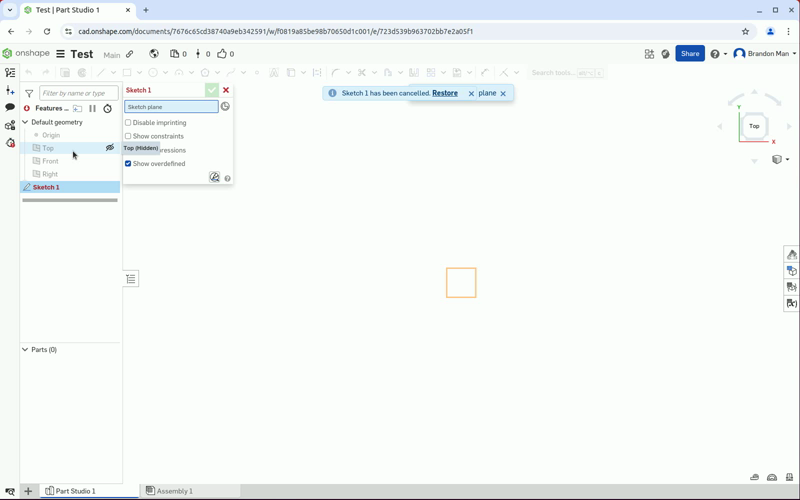
click(73, 150)
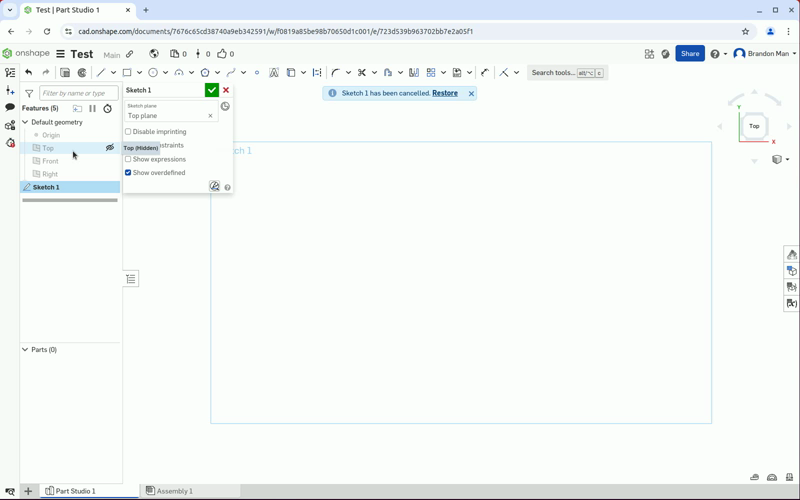
mouse_move(73, 352)
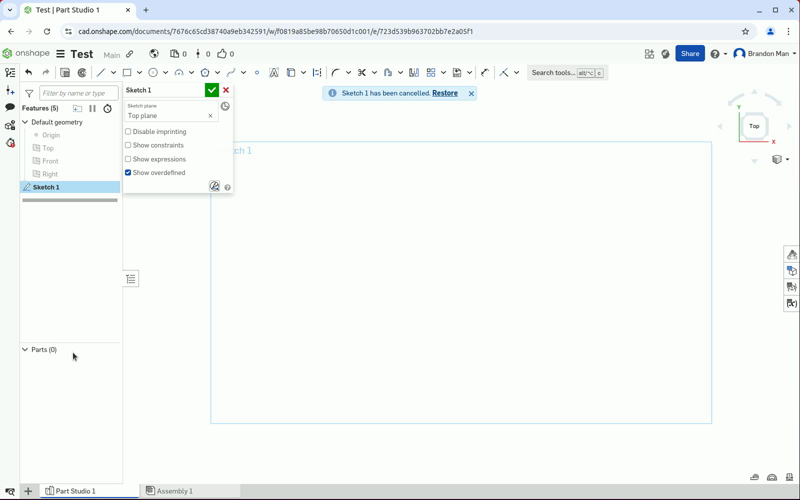
key(y)
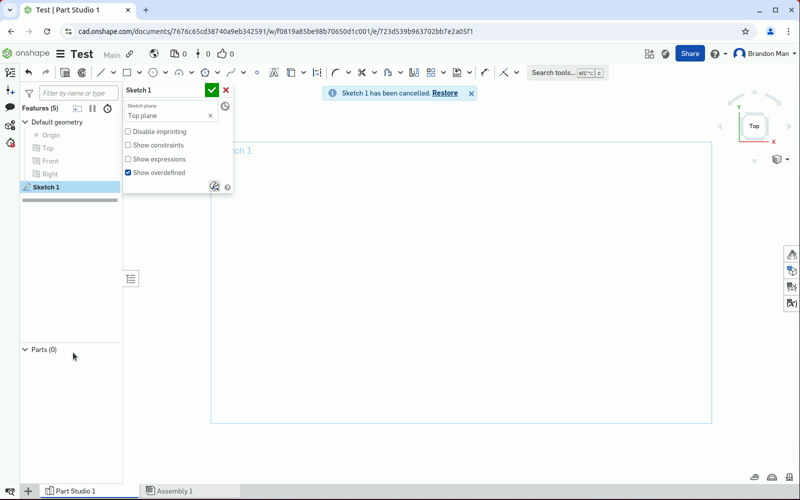
key(c)
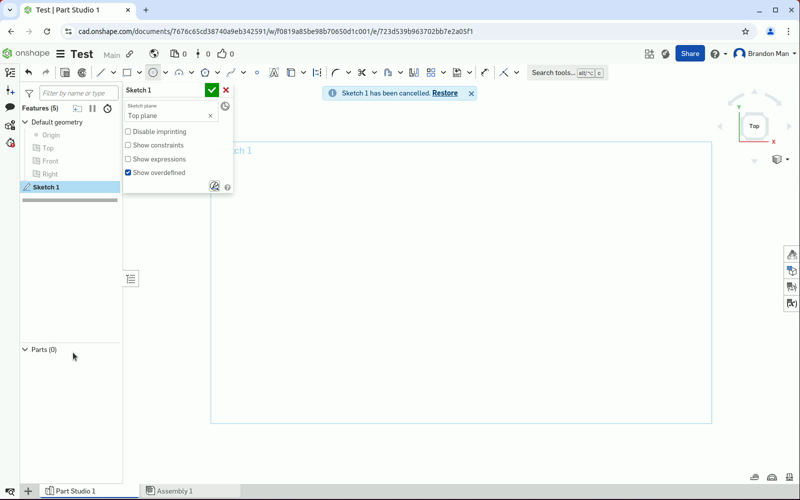
key_down(shift)
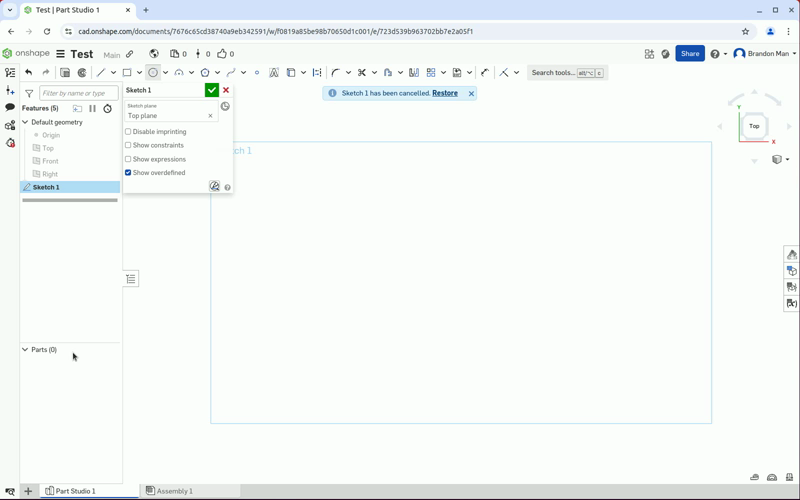
mouse_move(461, 282)
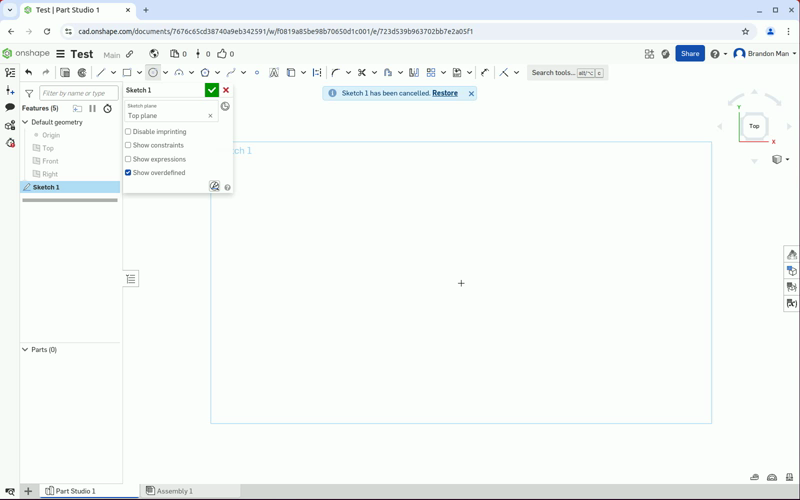
click(461, 282)
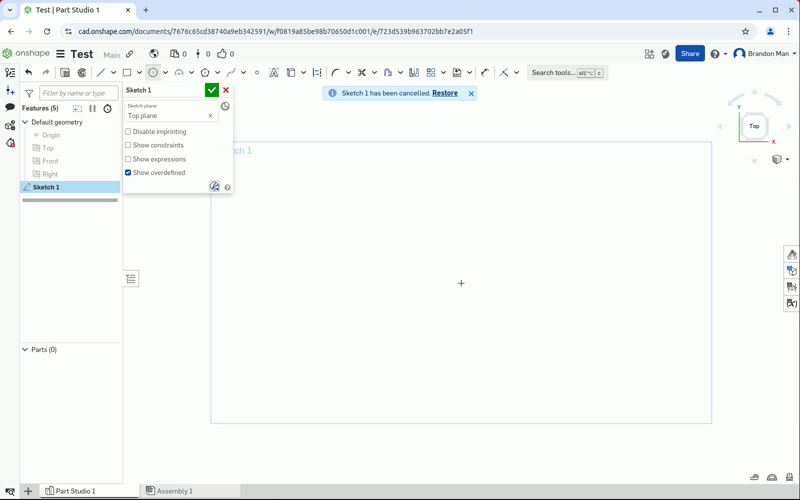
key_up(shift)
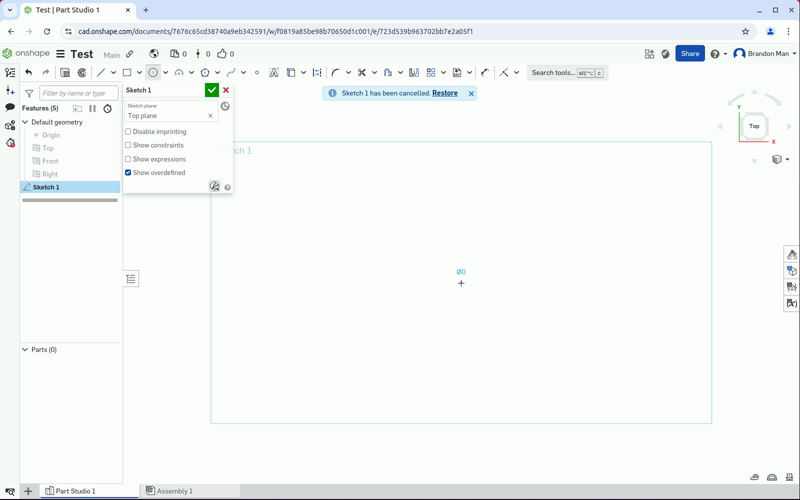
mouse_move(574, 282)
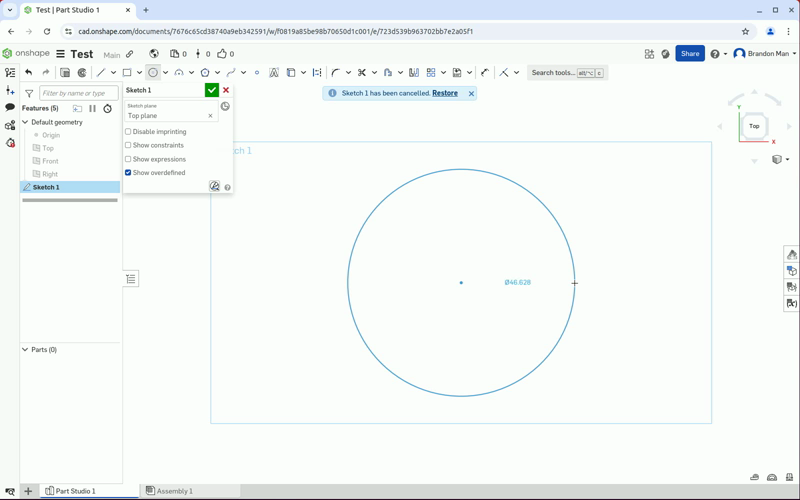
click(574, 282)
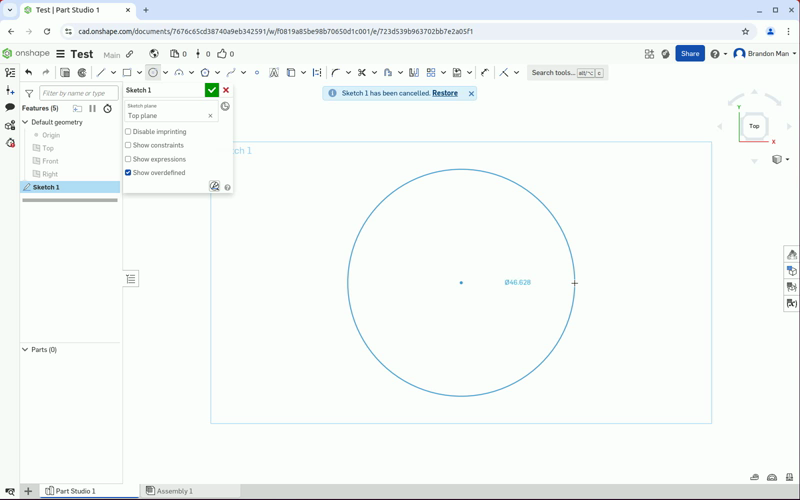
key(esc)
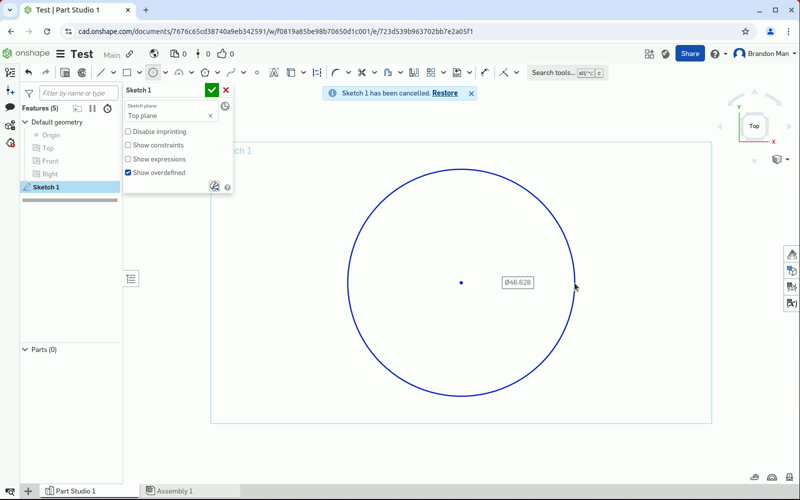
key(c)
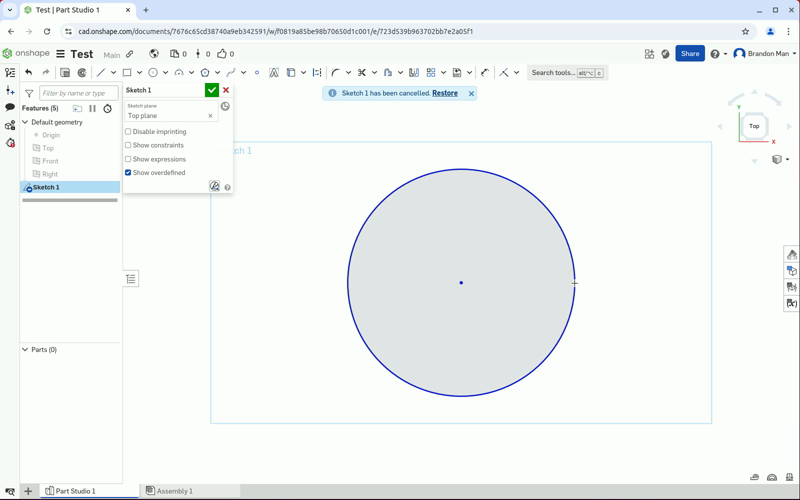
key_down(shift)
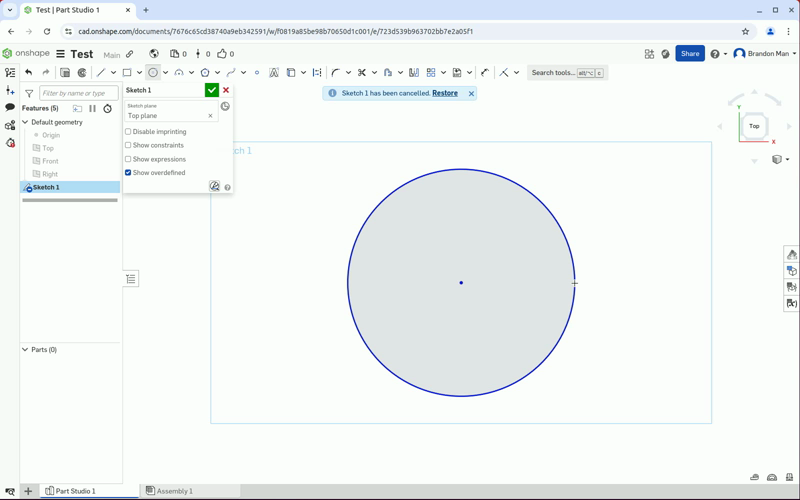
mouse_move(461, 282)
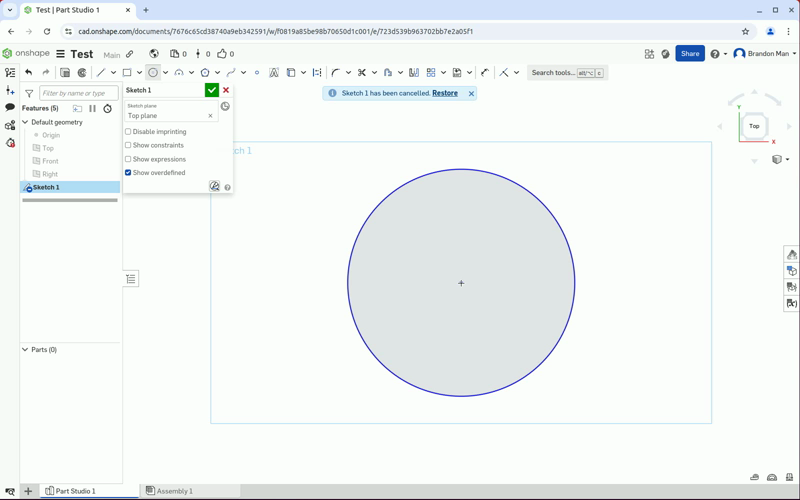
click(461, 282)
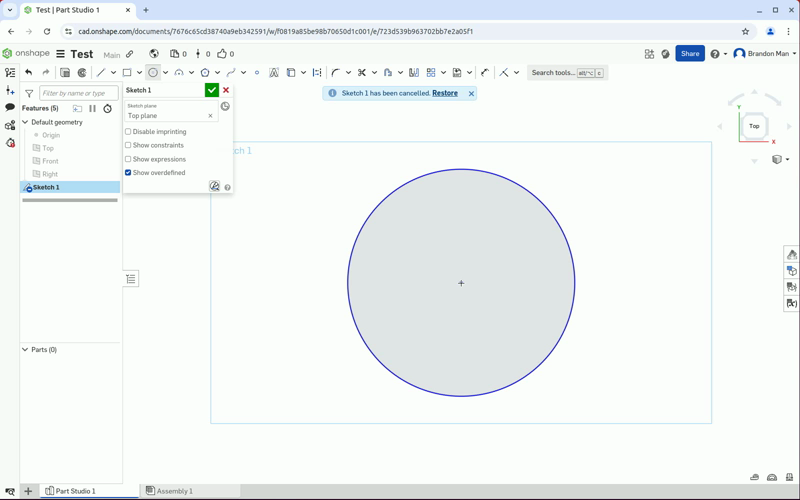
key_up(shift)
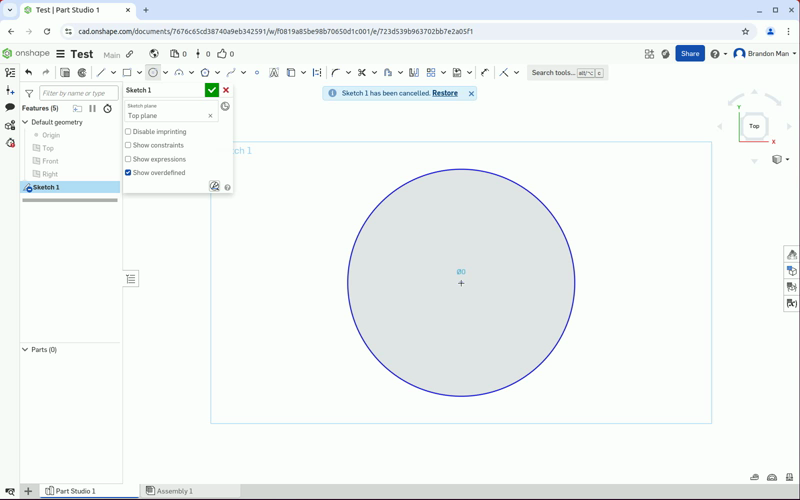
mouse_move(525, 282)
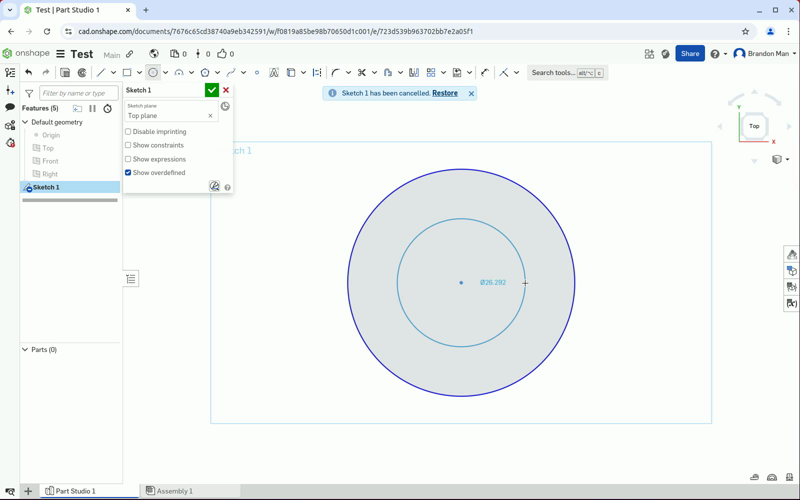
click(525, 282)
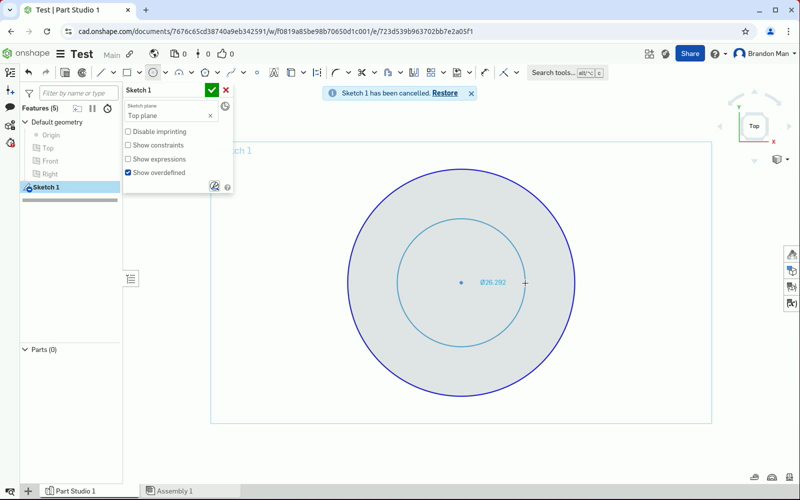
key(esc)
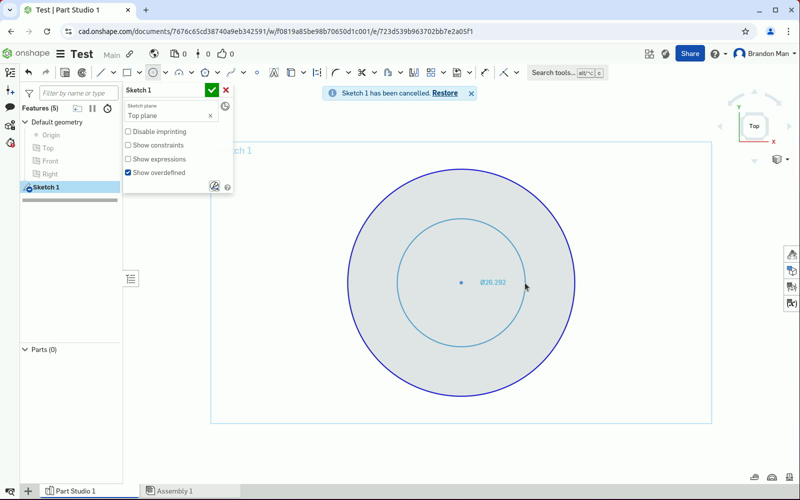
mouse_move(444, 374)
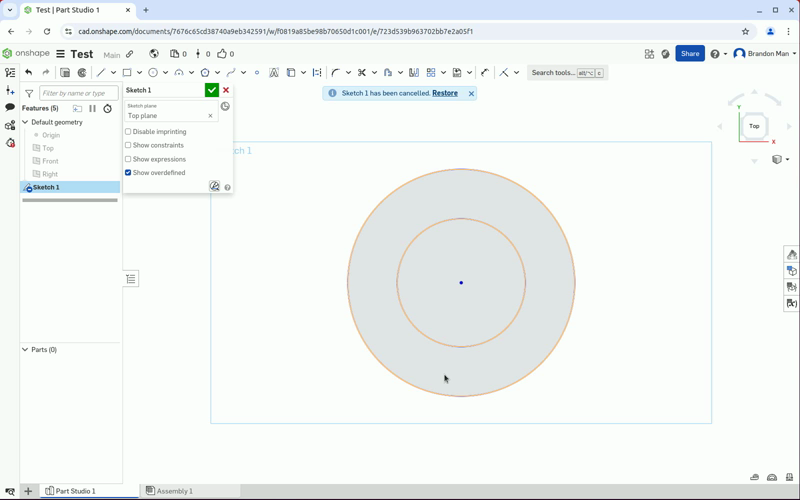
click(444, 374)
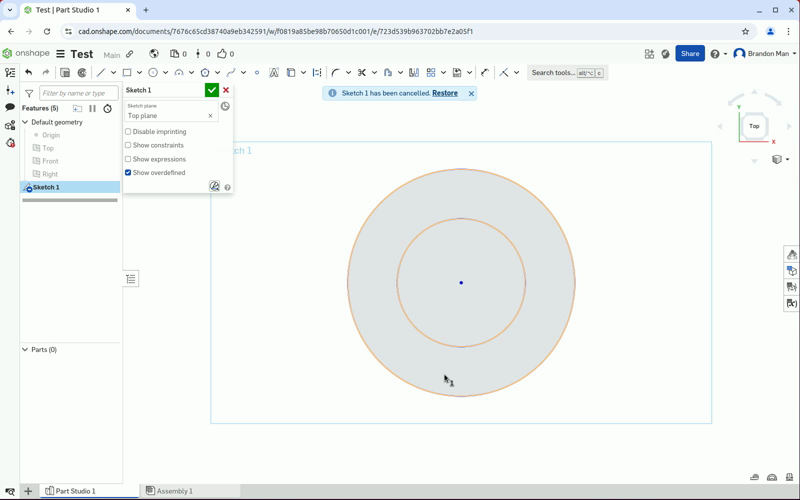
mouse_move(73, 352)
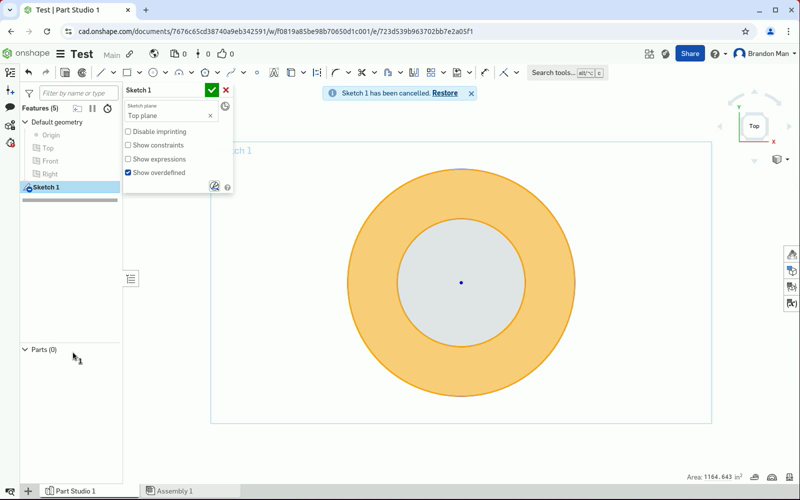
key(shift+y)
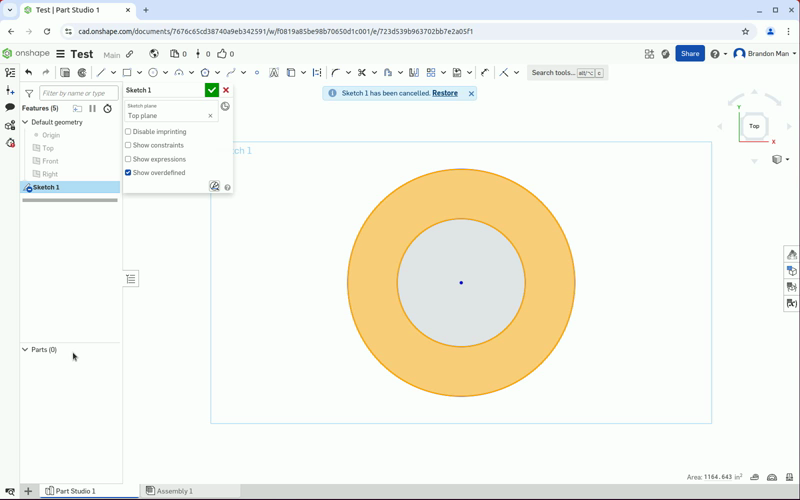
key(shift+e)
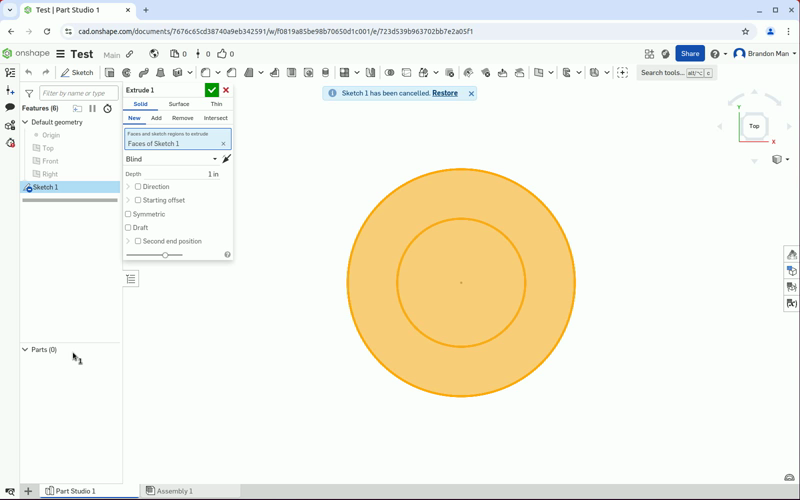
mouse_move(143, 106)
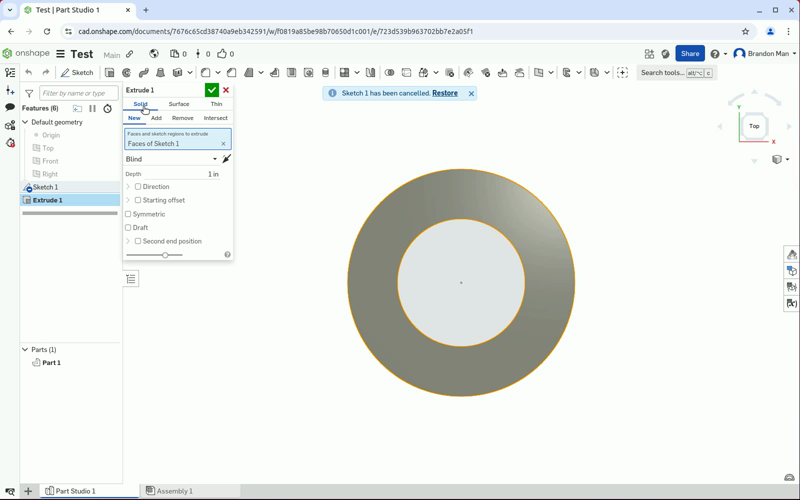
click(143, 106)
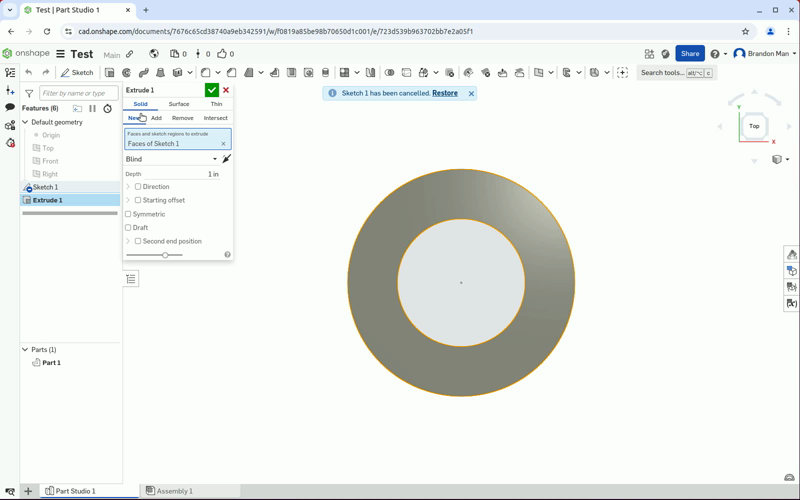
mouse_move(137, 120)
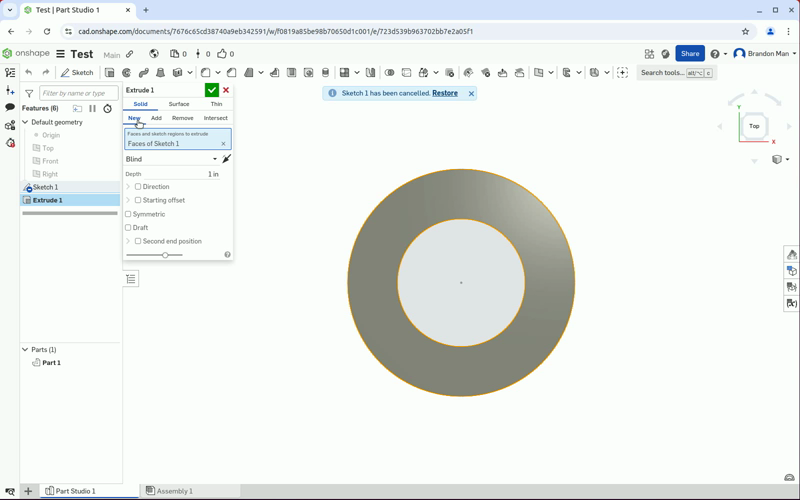
click(137, 120)
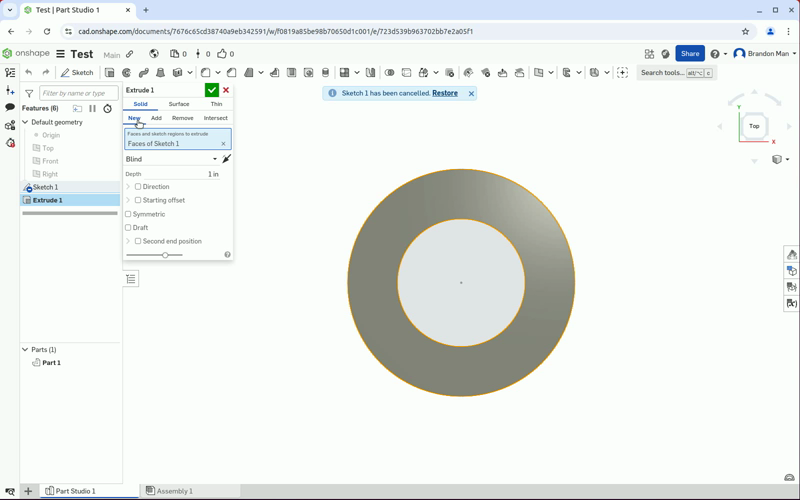
key(tab, 4)
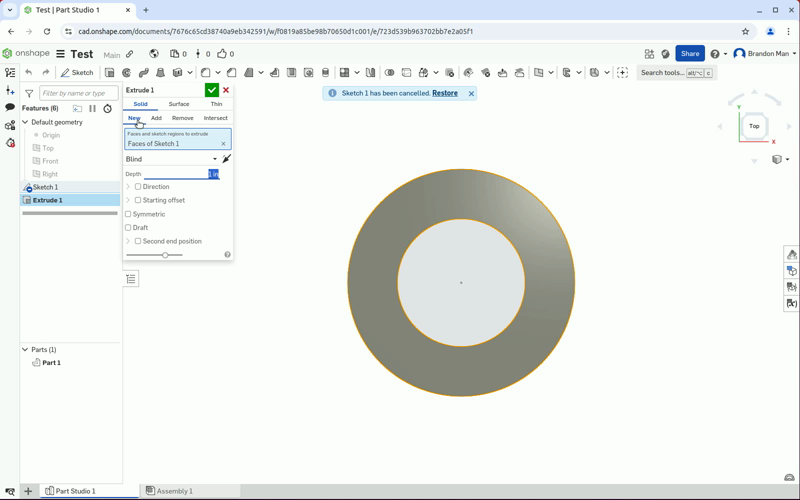
text(2.407)
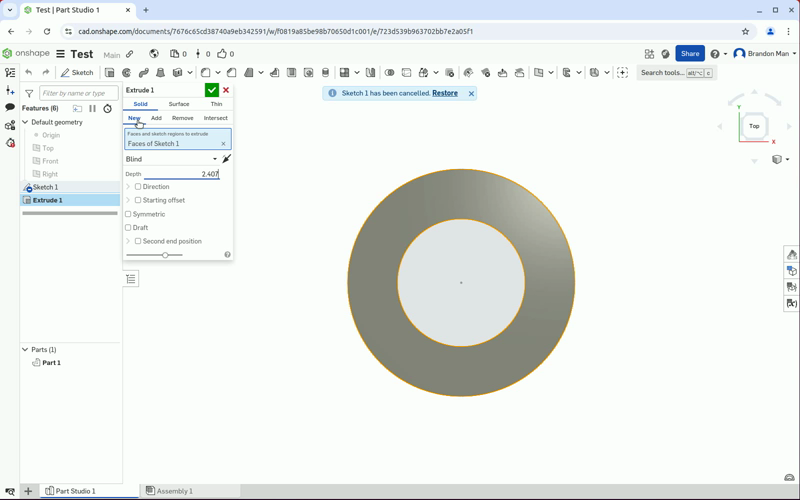
key(enter)
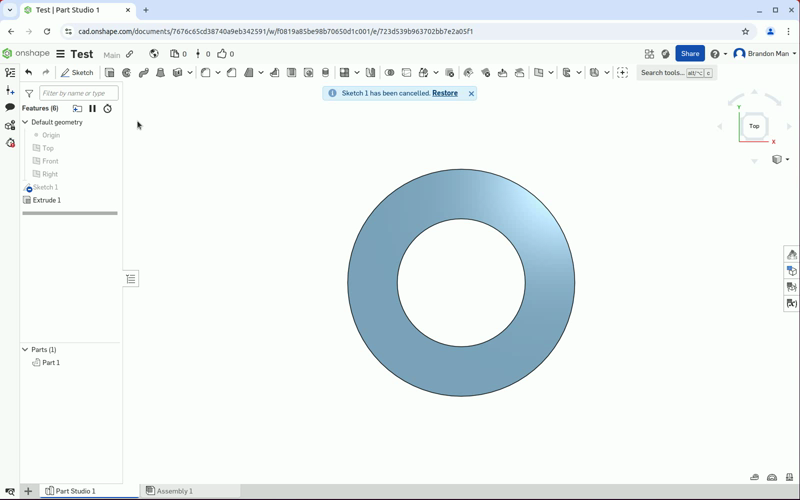
key(shift+h)
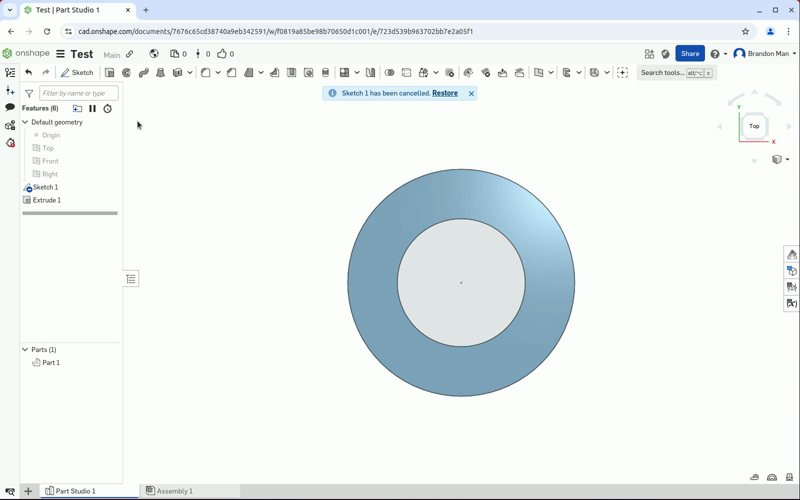
key(shift+h)
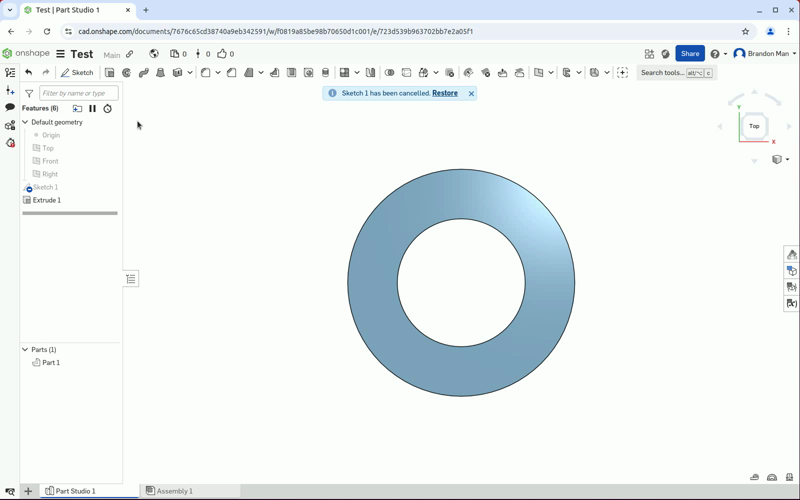
mouse_move(73, 189)
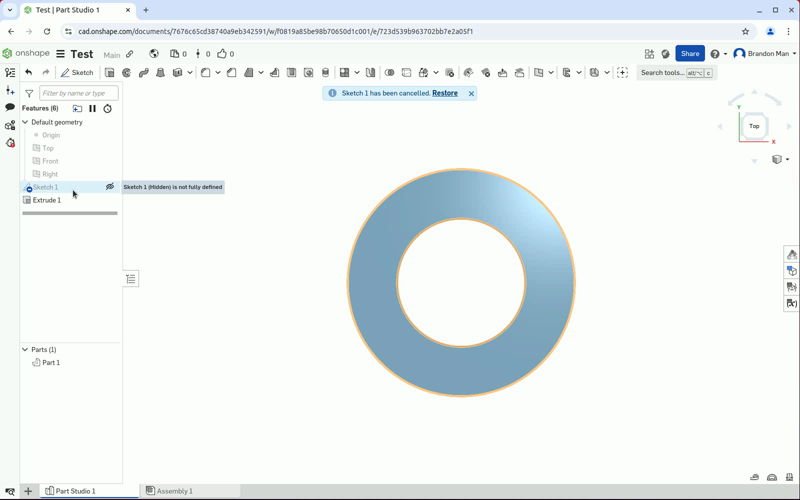
click(73, 189)
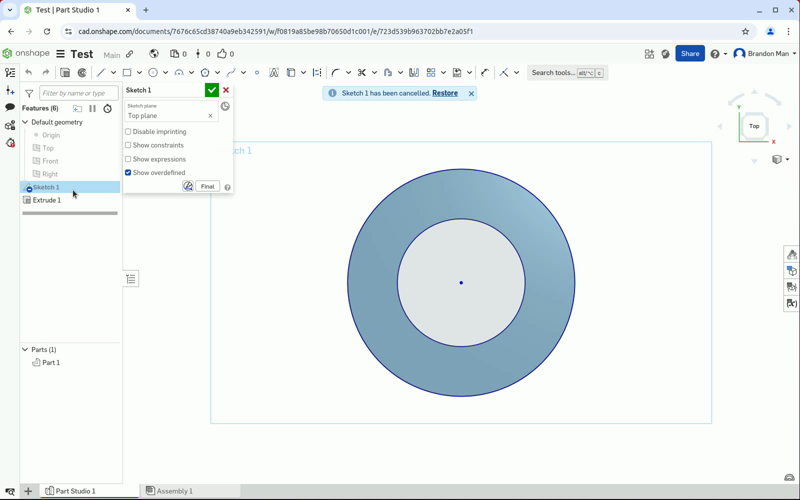
mouse_move(229, 92)
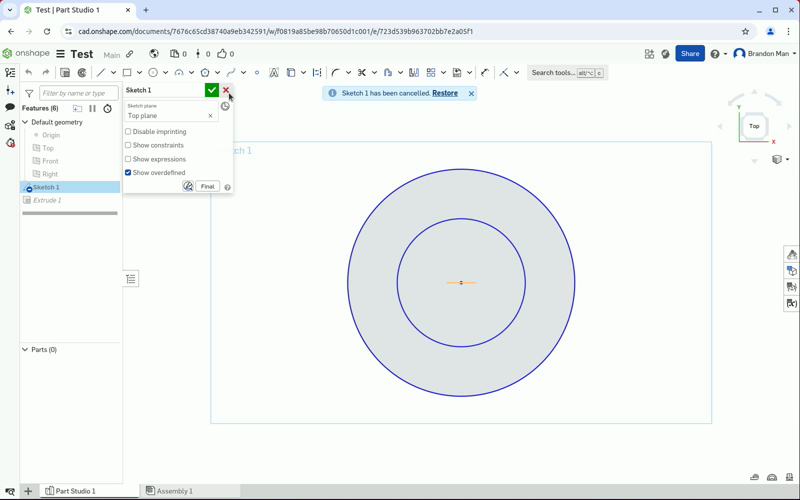
click(229, 92)
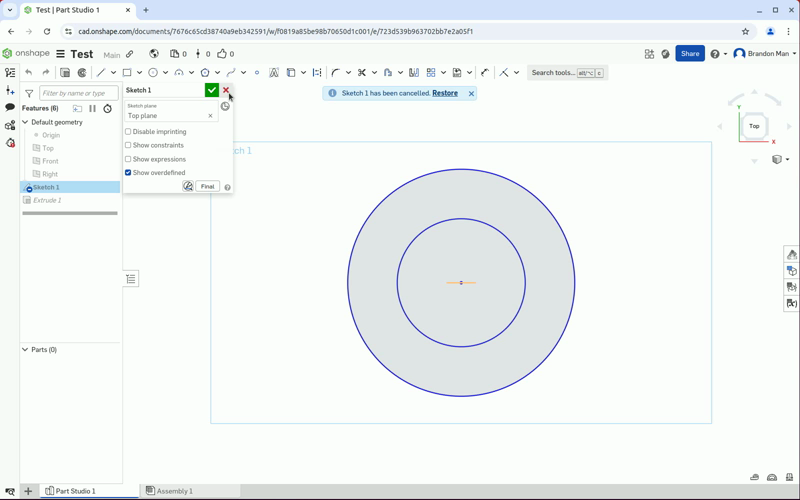
key(shift+s)
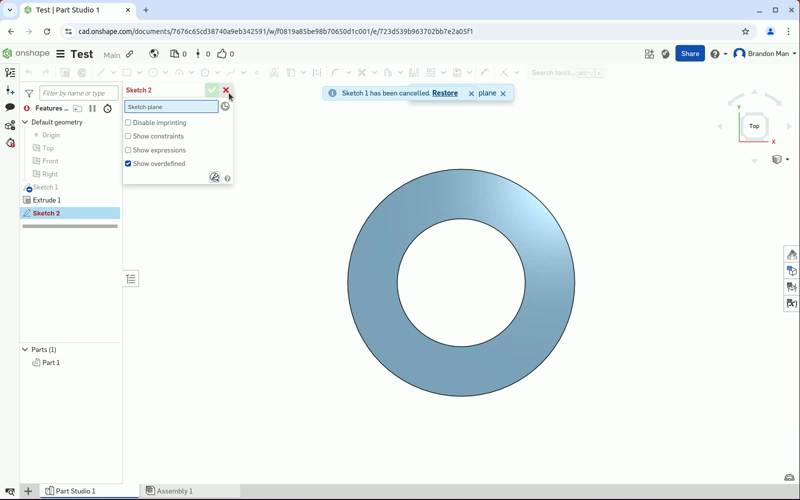
mouse_move(73, 150)
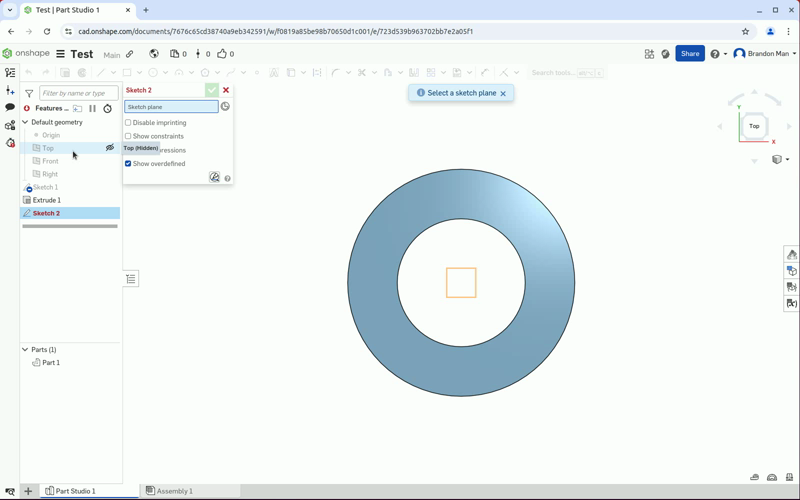
click(73, 150)
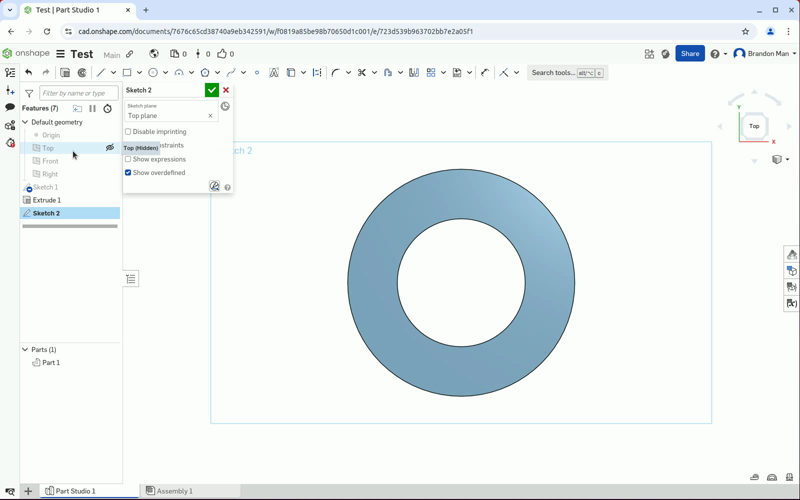
mouse_move(73, 352)
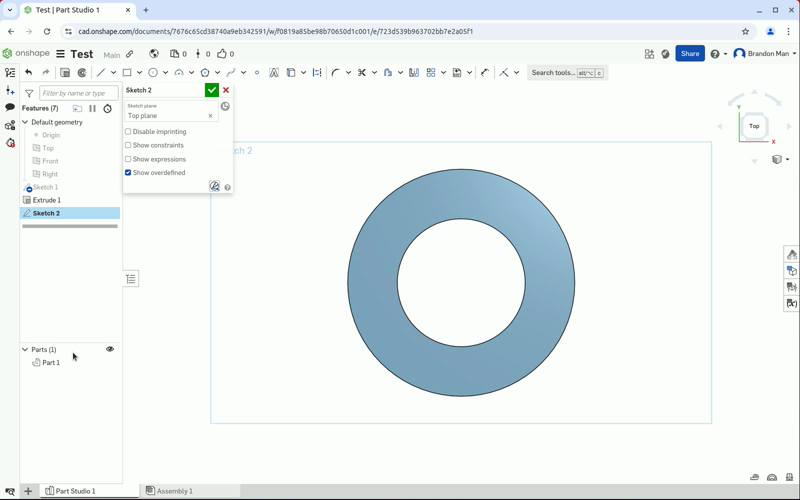
key(y)
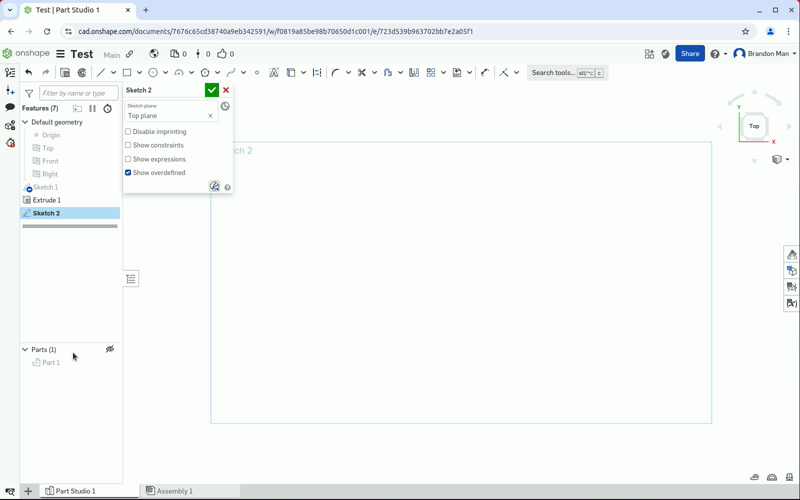
key(c)
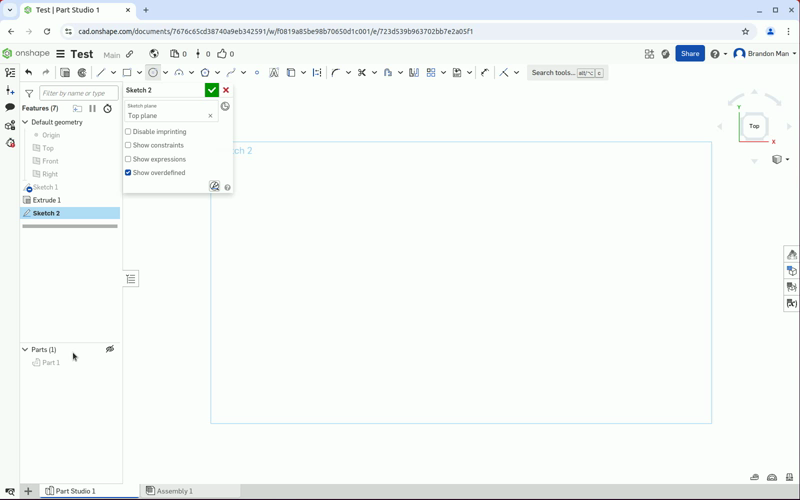
key_down(shift)
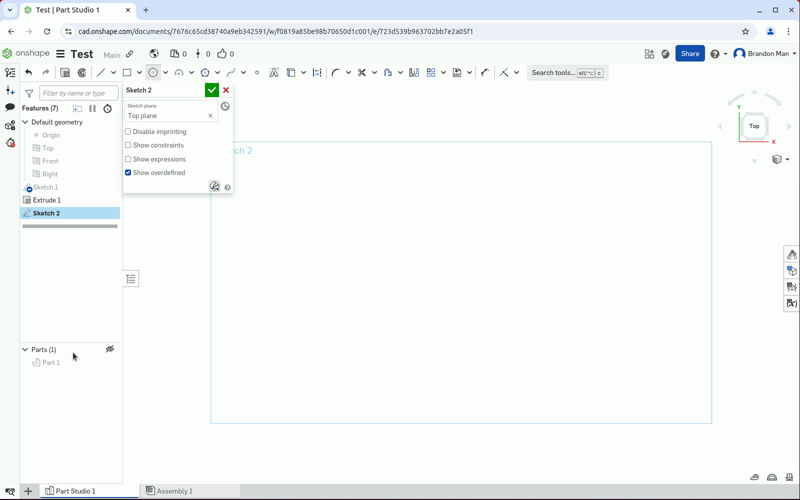
mouse_move(461, 282)
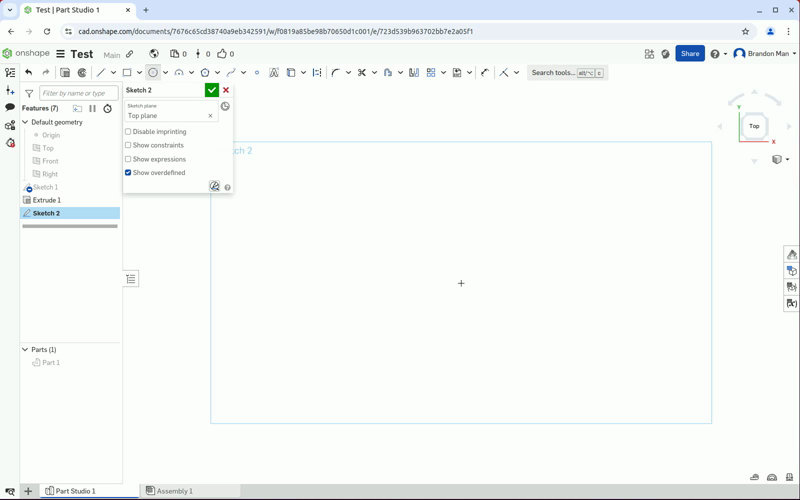
click(461, 282)
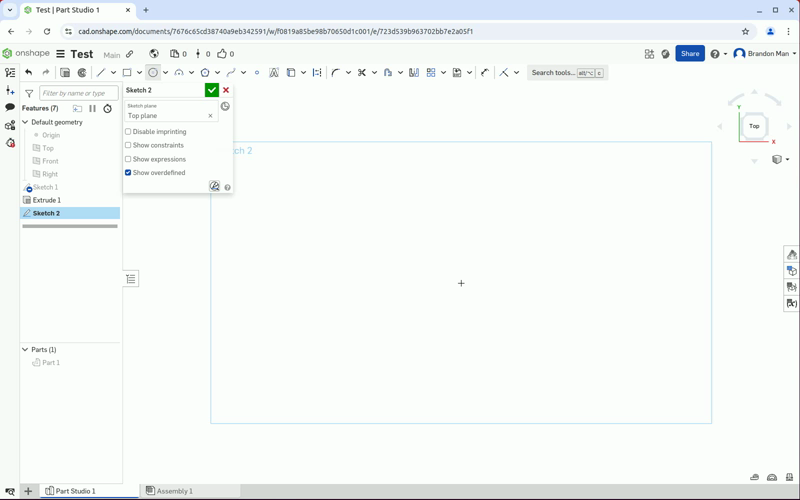
key_up(shift)
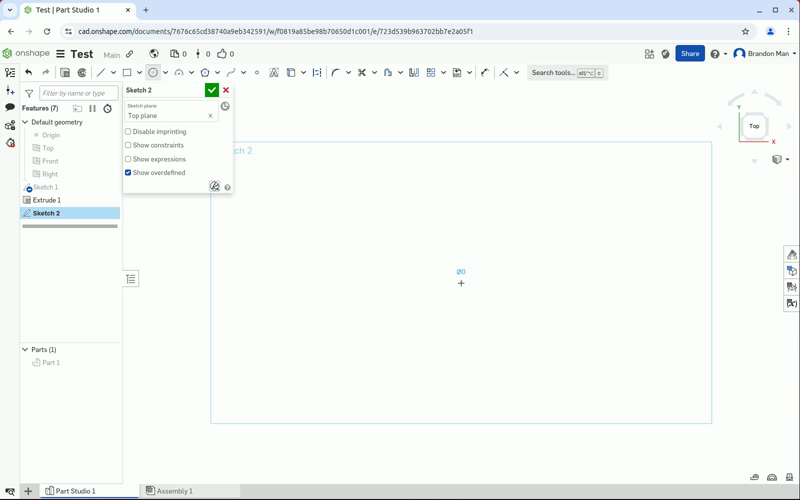
mouse_move(525, 282)
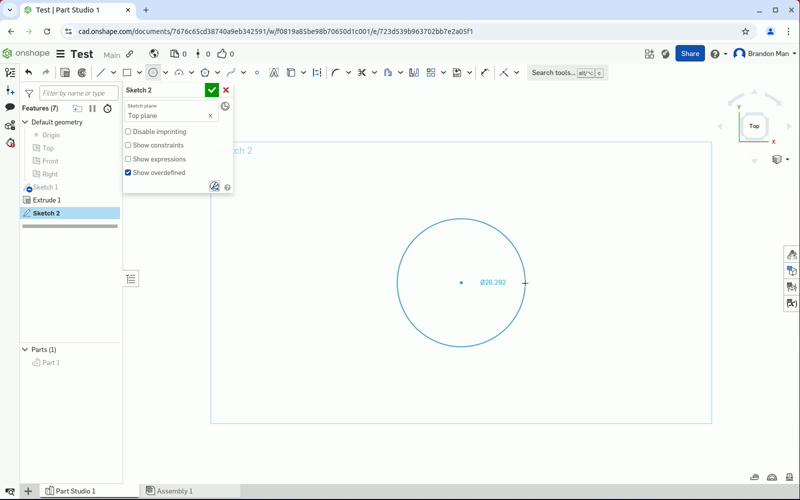
click(525, 282)
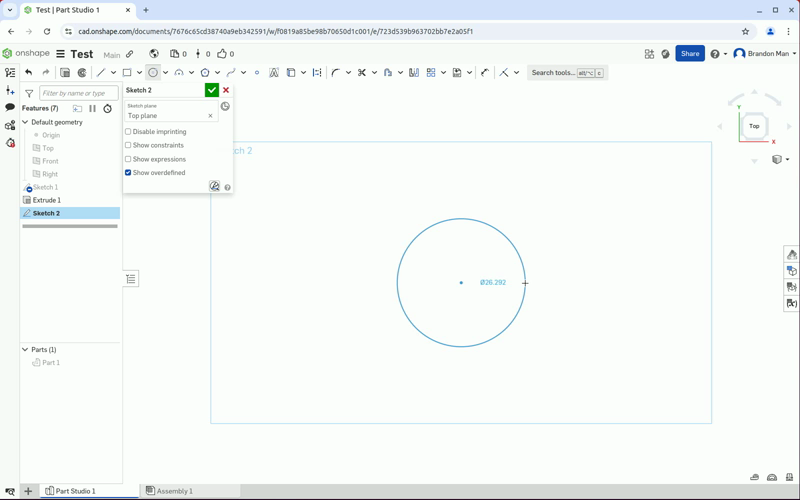
key(esc)
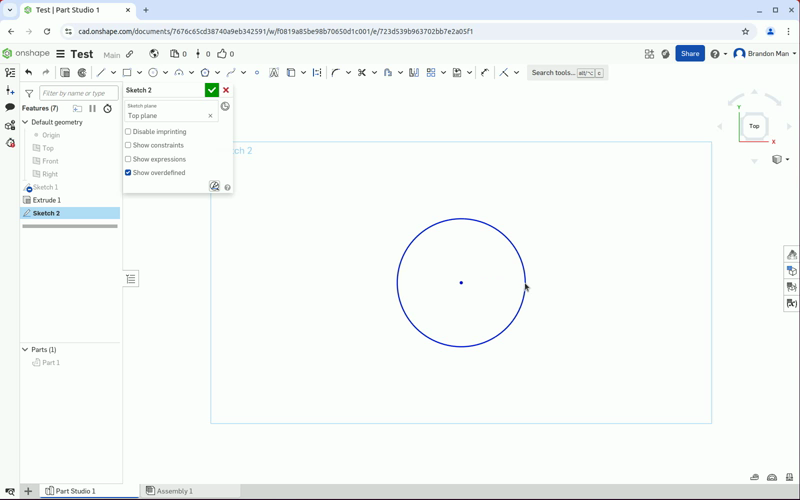
key(c)
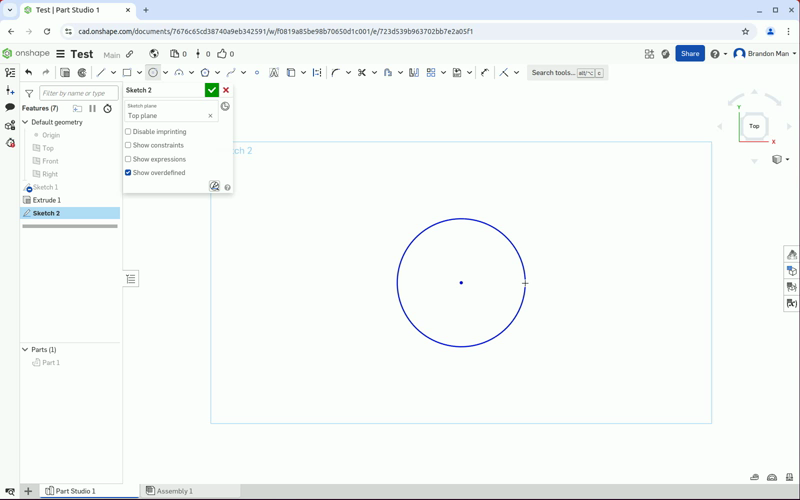
key_down(shift)
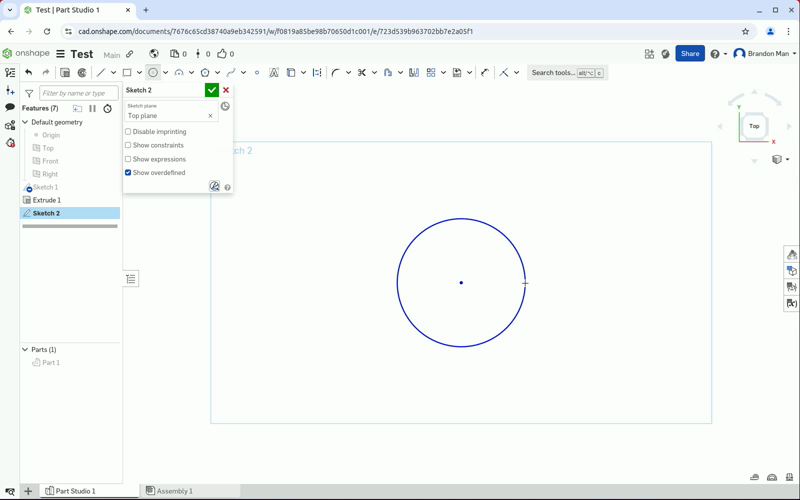
mouse_move(461, 282)
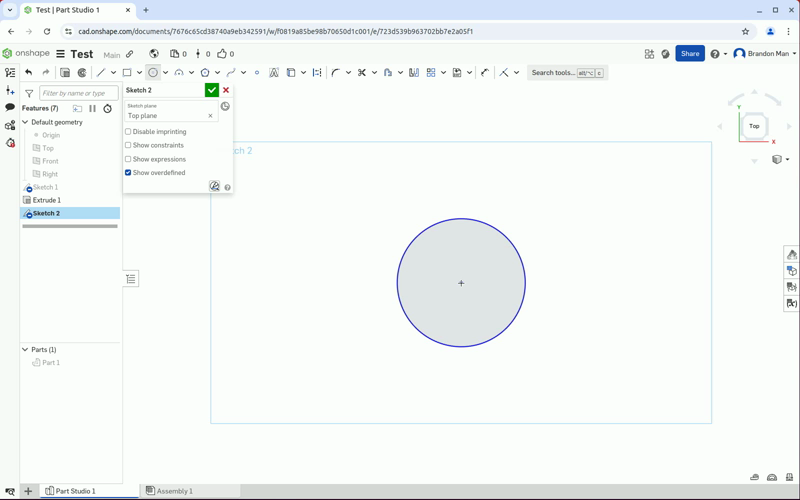
click(461, 282)
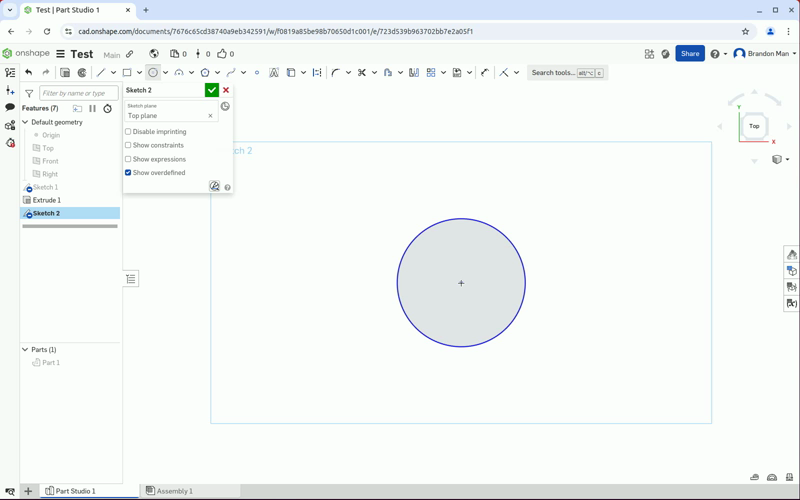
key_up(shift)
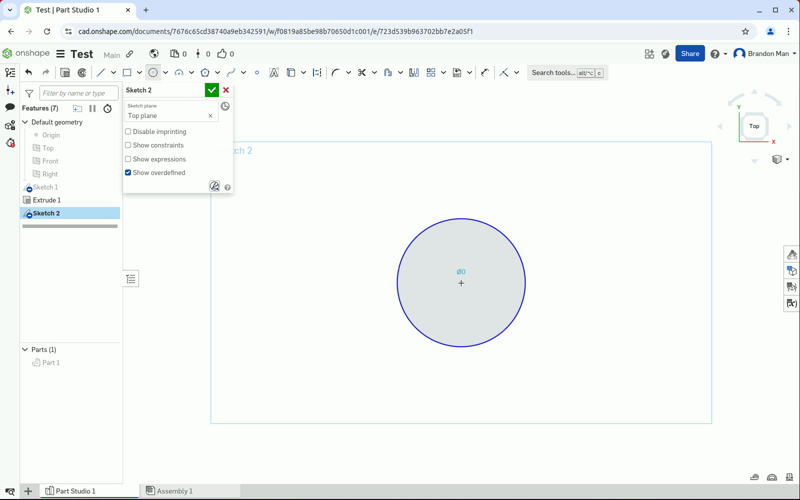
mouse_move(490, 282)
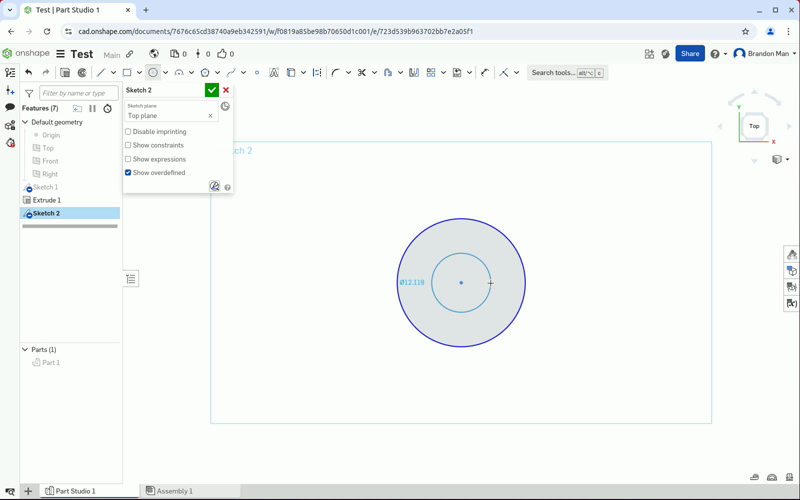
click(490, 282)
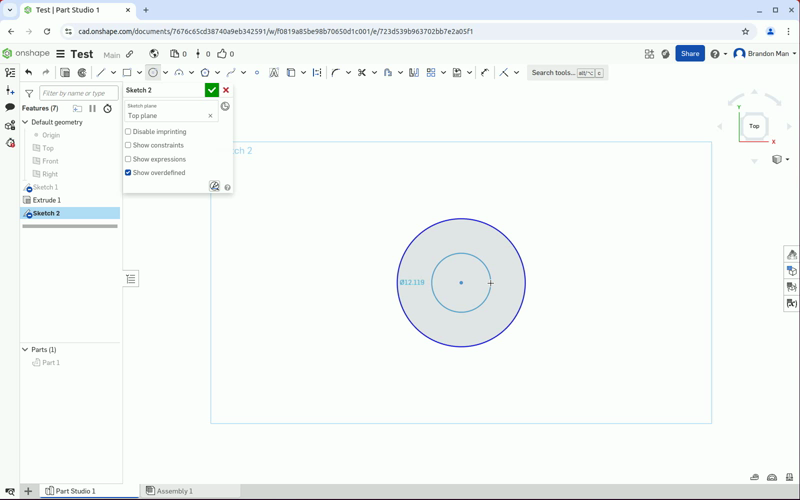
key(esc)
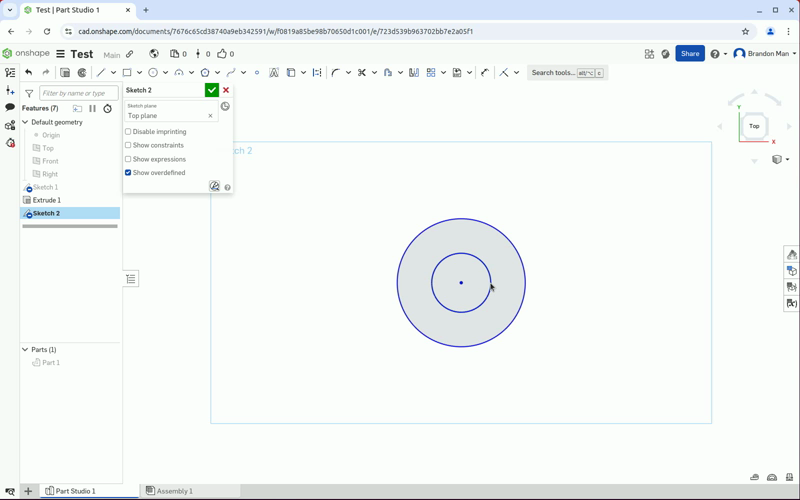
mouse_move(411, 264)
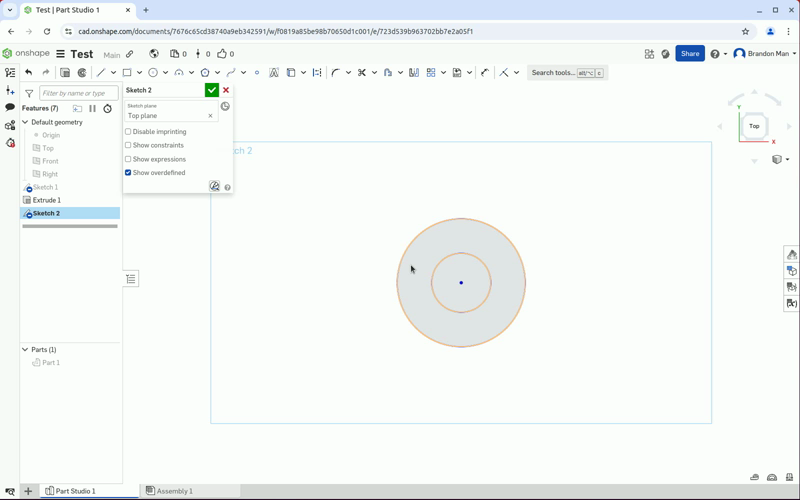
click(411, 264)
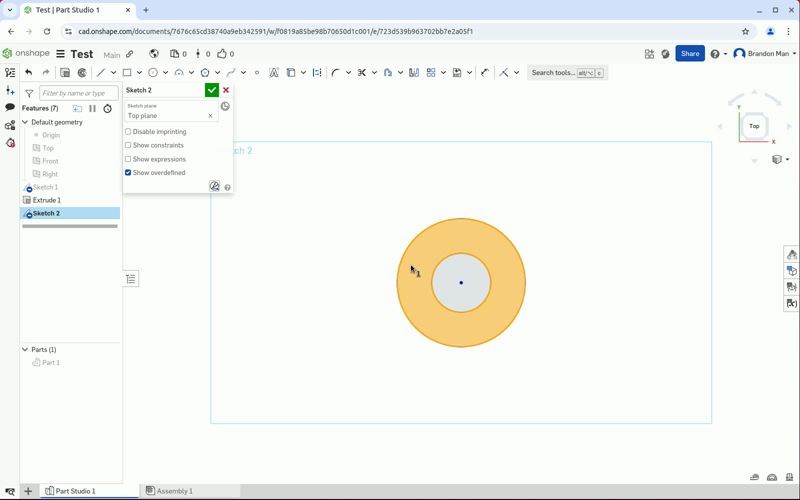
mouse_move(73, 352)
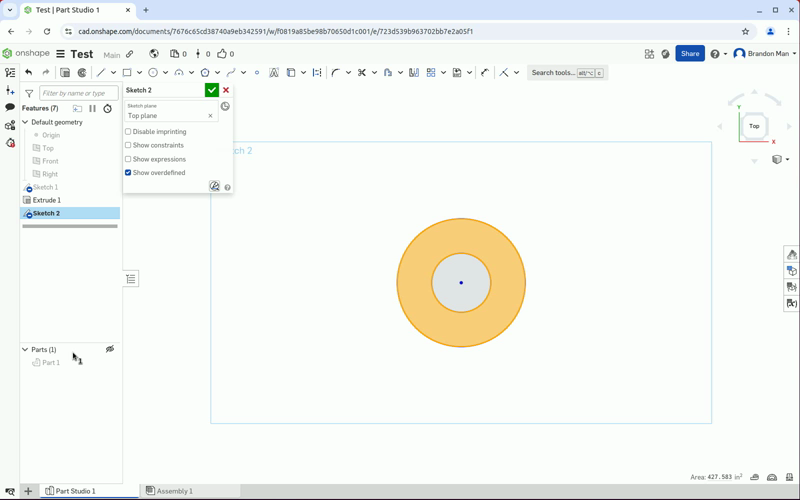
key(shift+y)
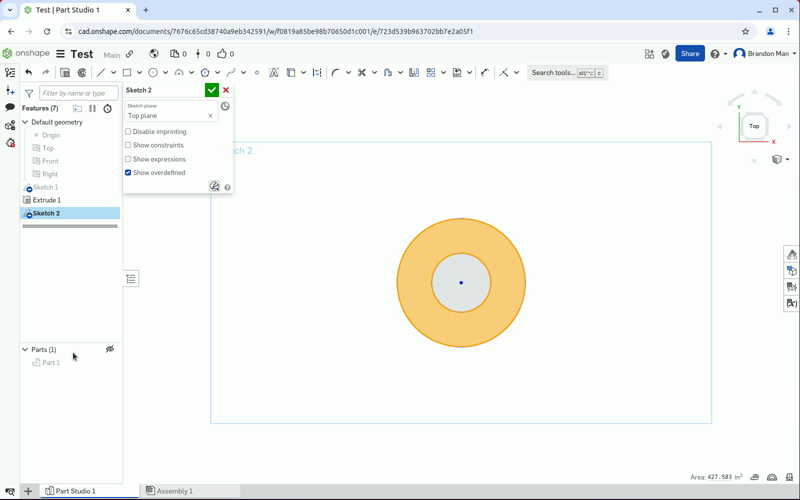
key(shift+e)
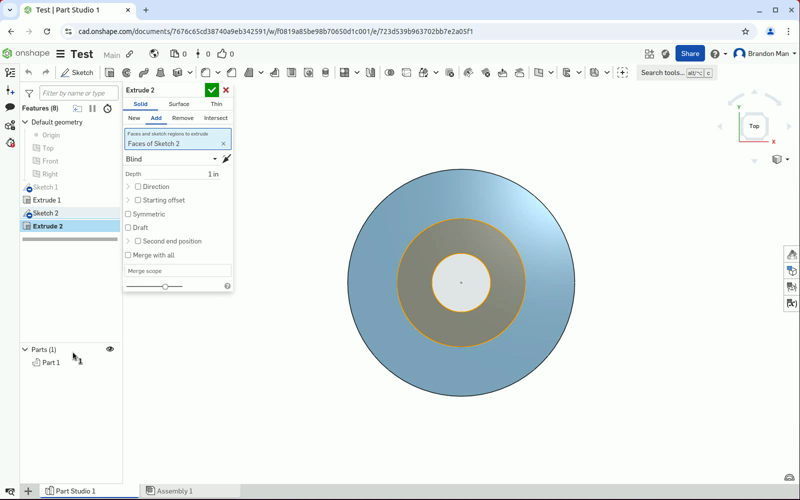
mouse_move(143, 106)
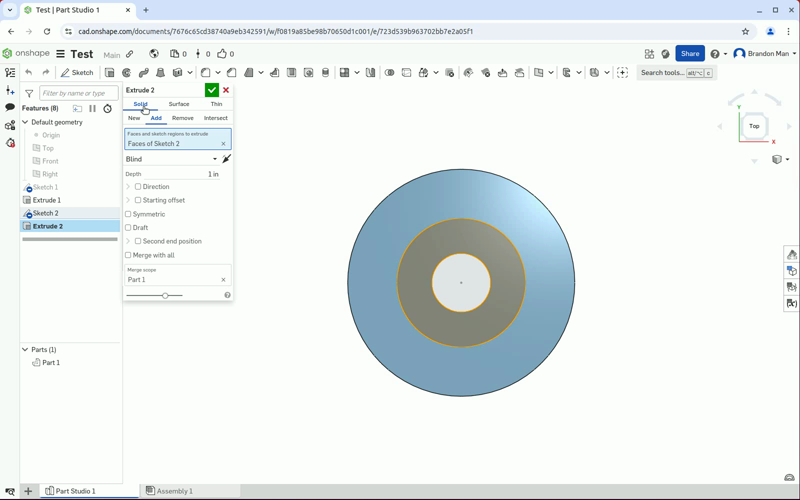
click(143, 106)
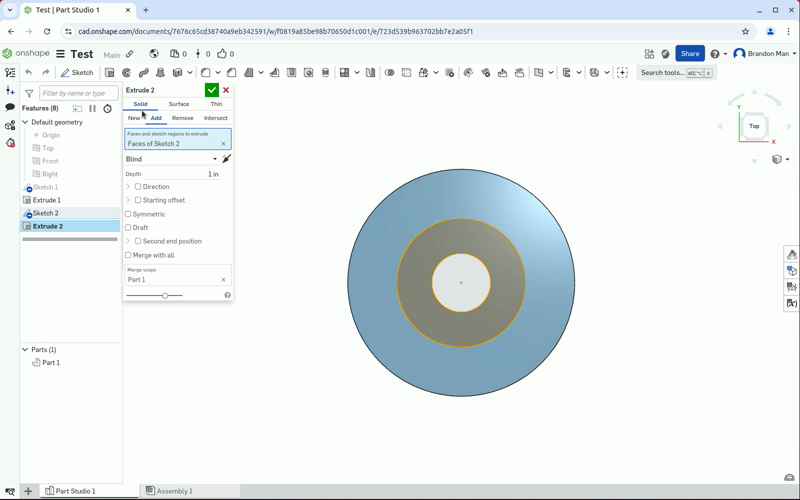
mouse_move(137, 120)
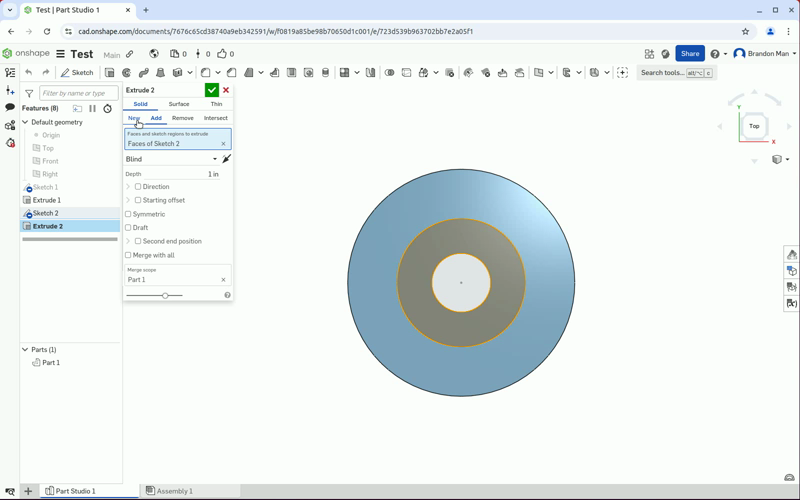
click(137, 120)
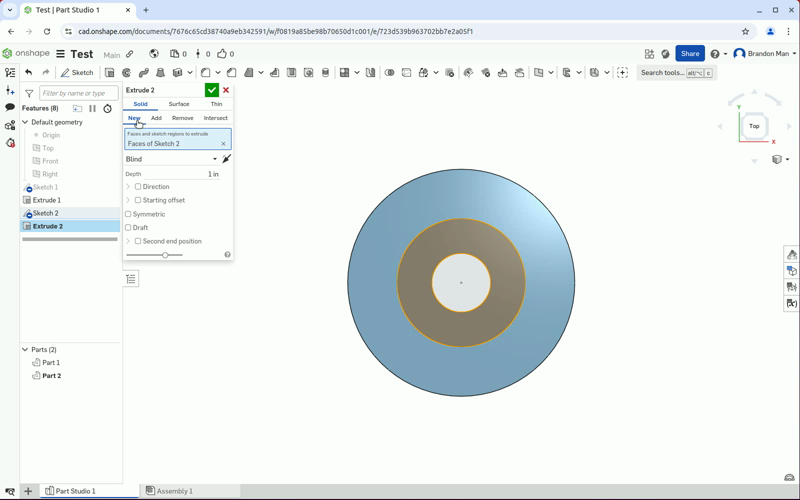
key(tab, 4)
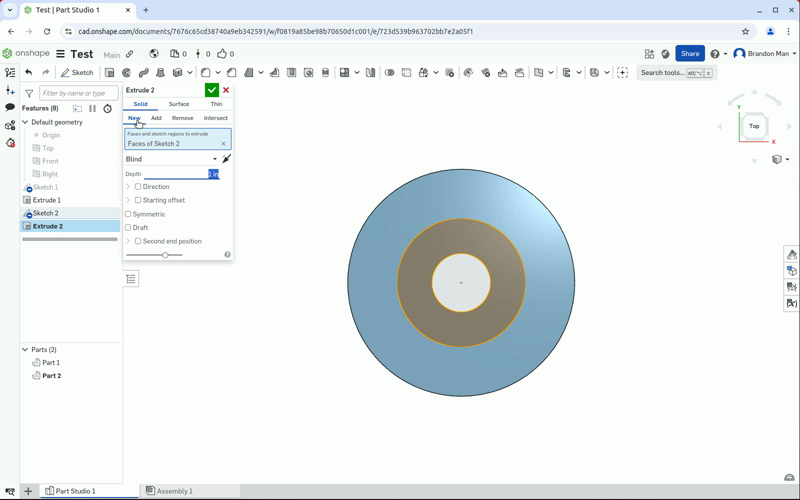
text(4.574)
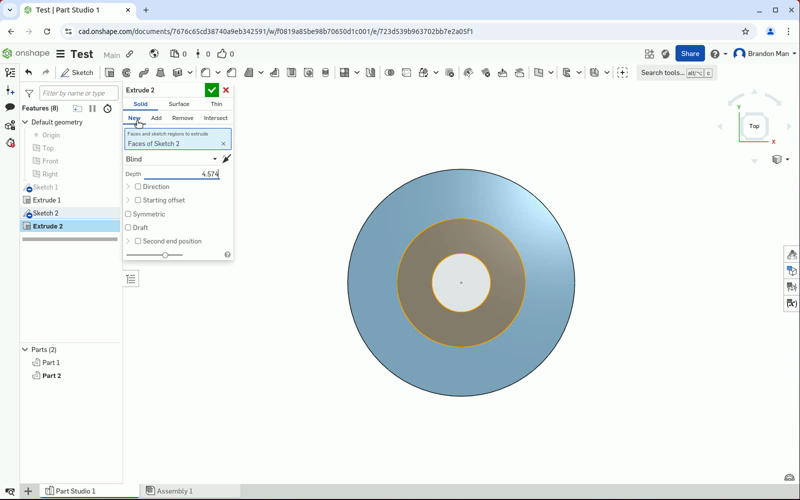
key(enter)
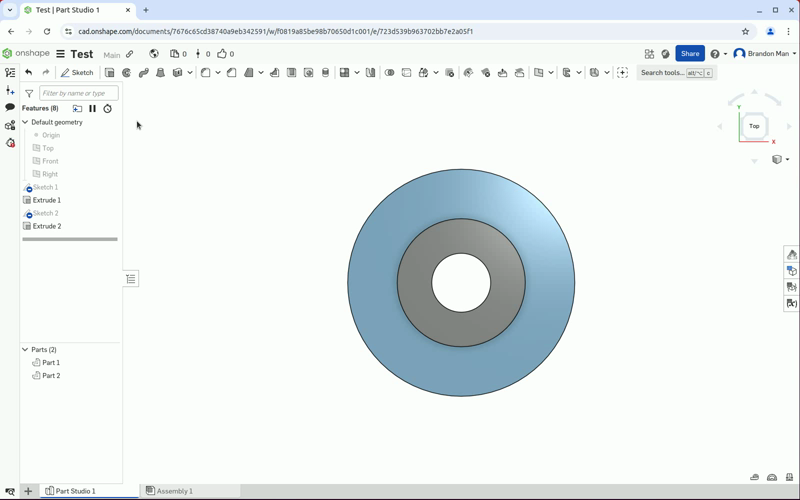
key(shift+h)
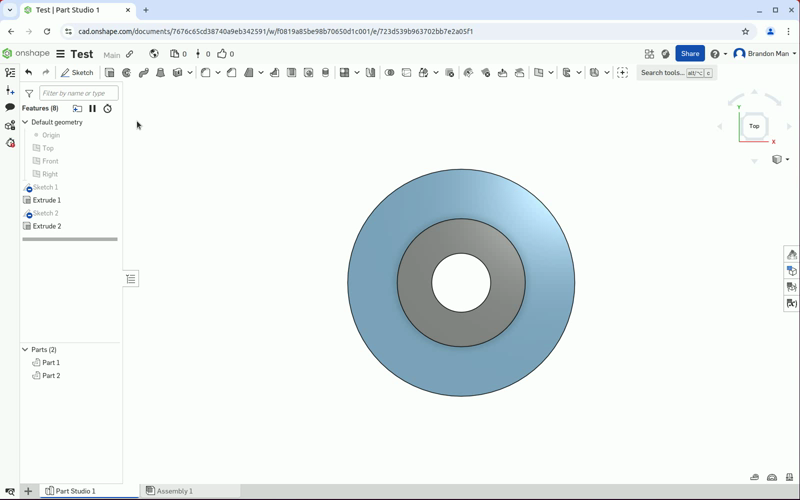
key(shift+h)
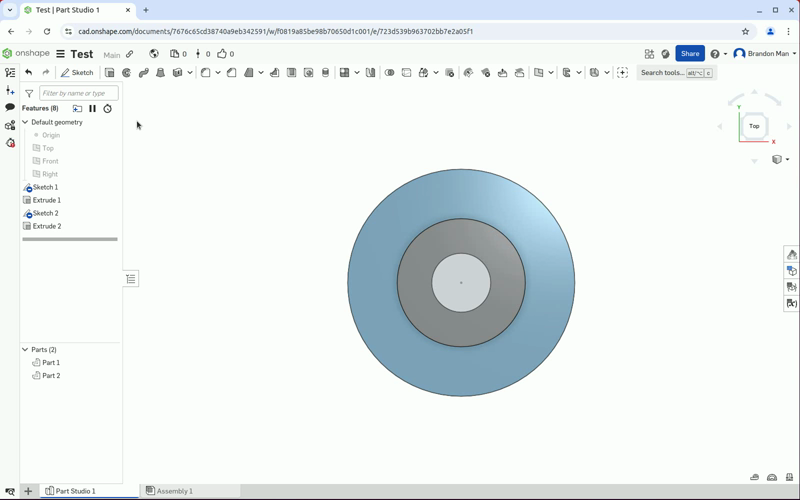
key(shift+7)
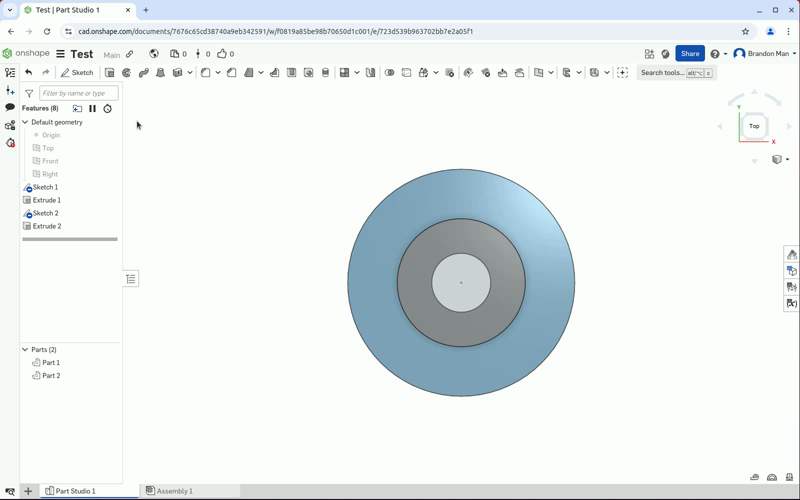
key(up, 3)
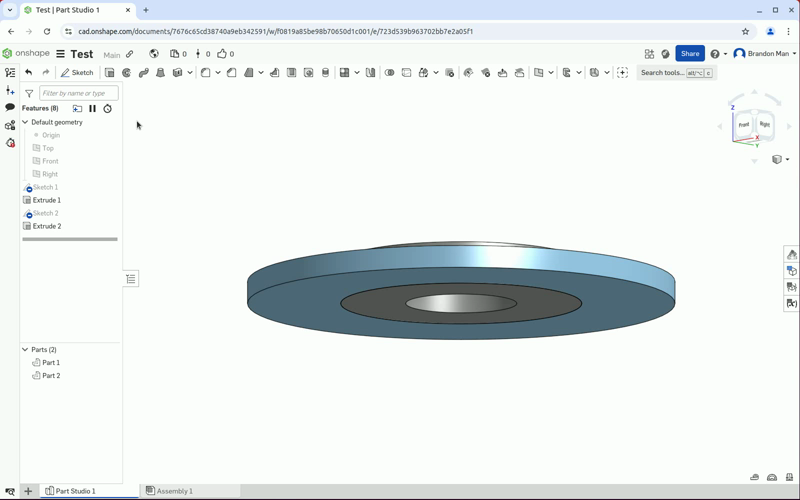
key(left, 3)
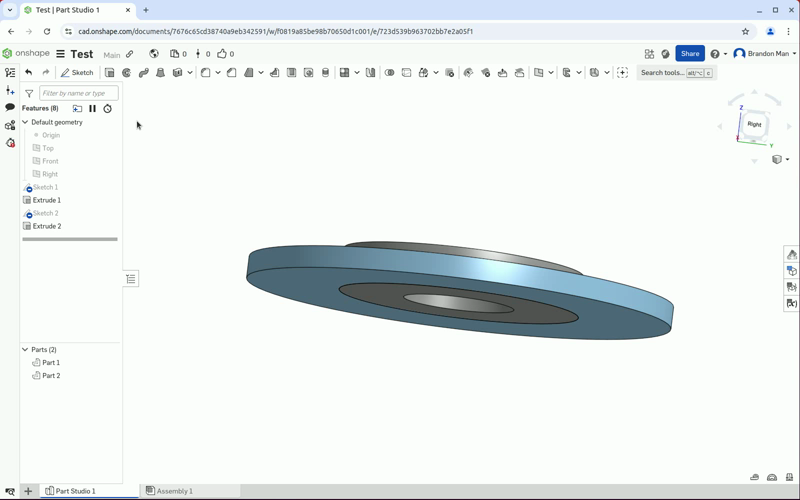
key(right, 3)
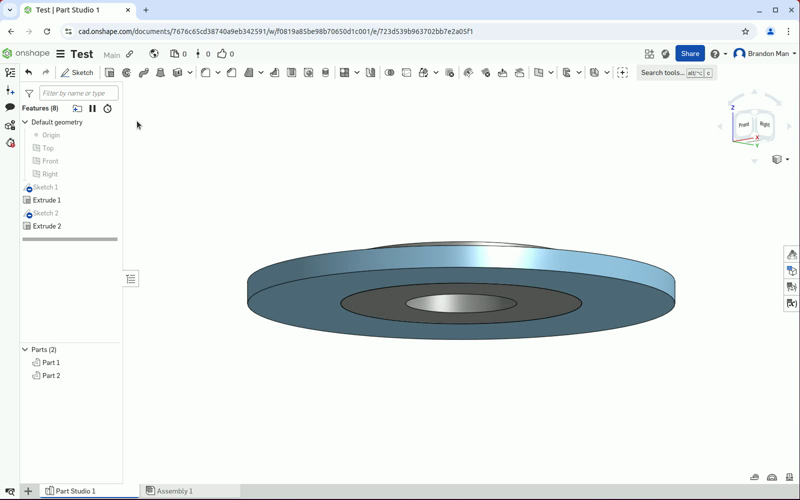
key(down, 3)
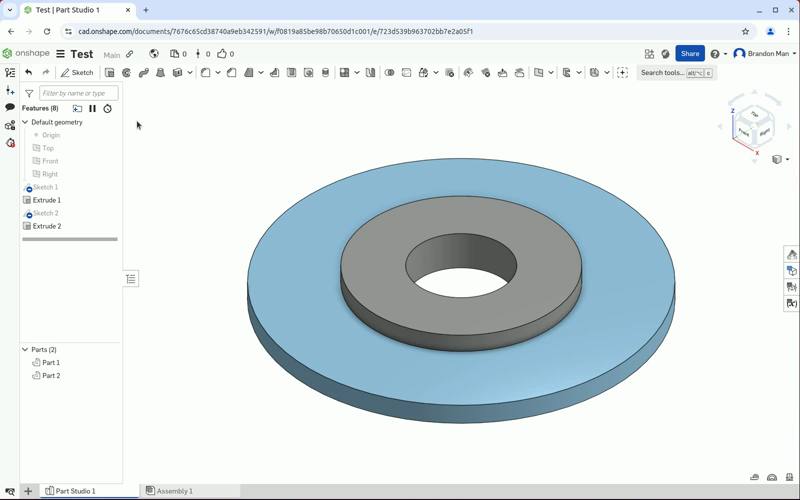
mouse_move(73, 189)
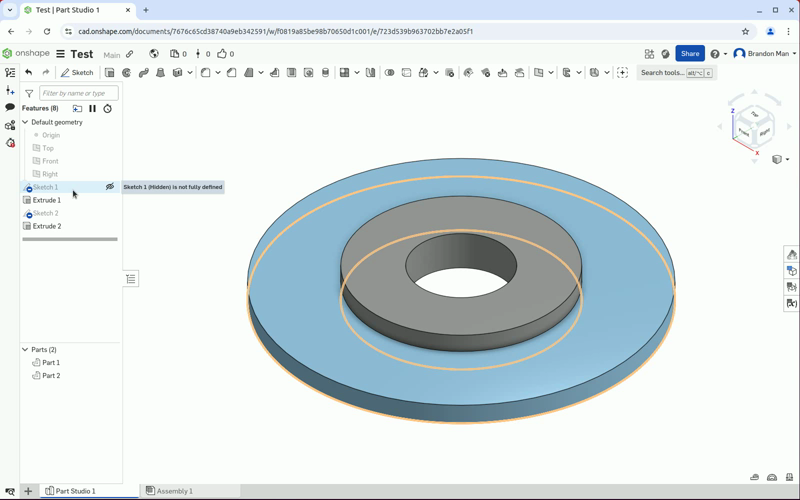
click(73, 189)